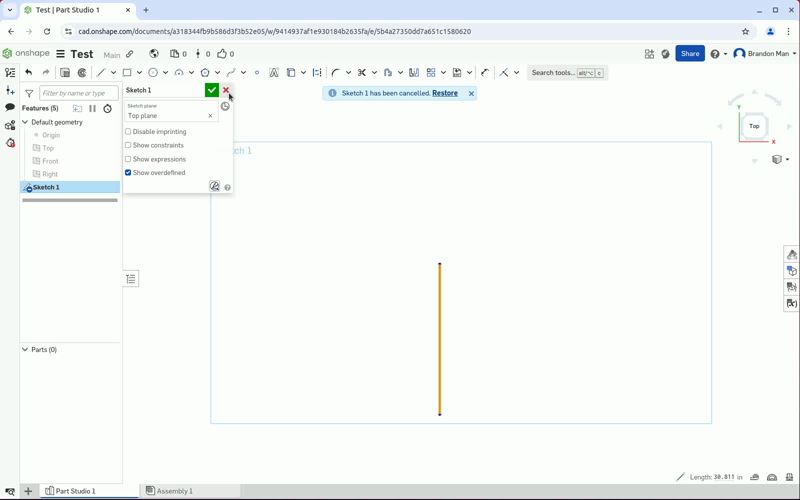
key(shift+h)
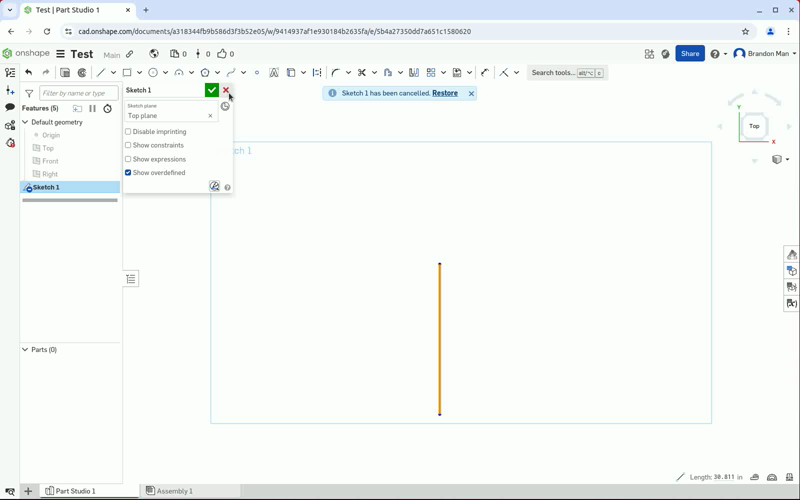
key(shift+s)
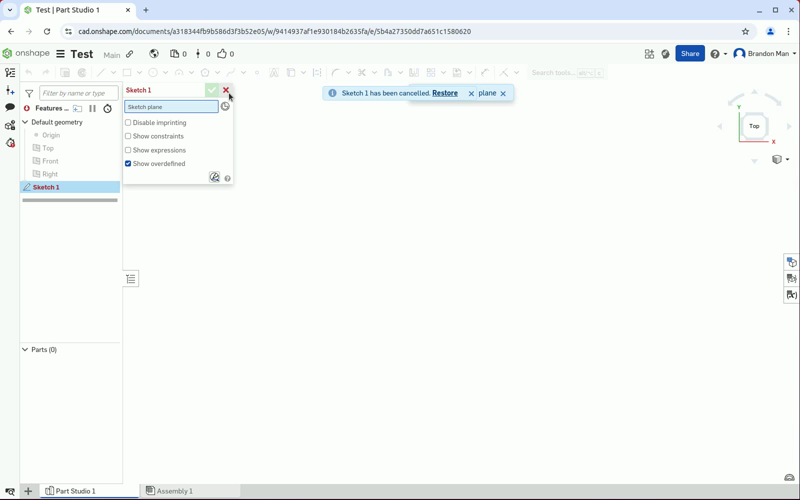
mouse_move(73, 150)
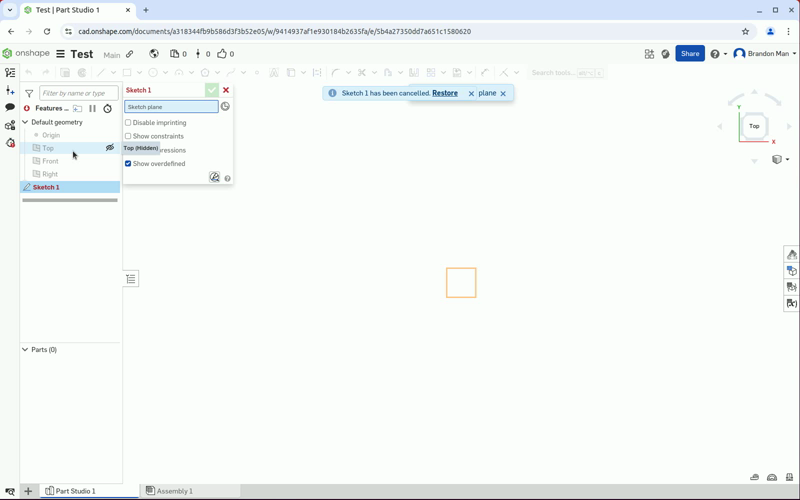
click(73, 150)
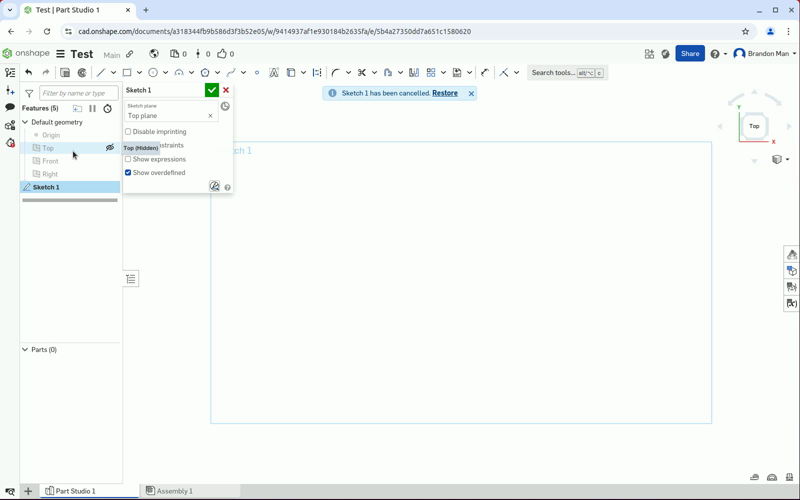
mouse_move(73, 352)
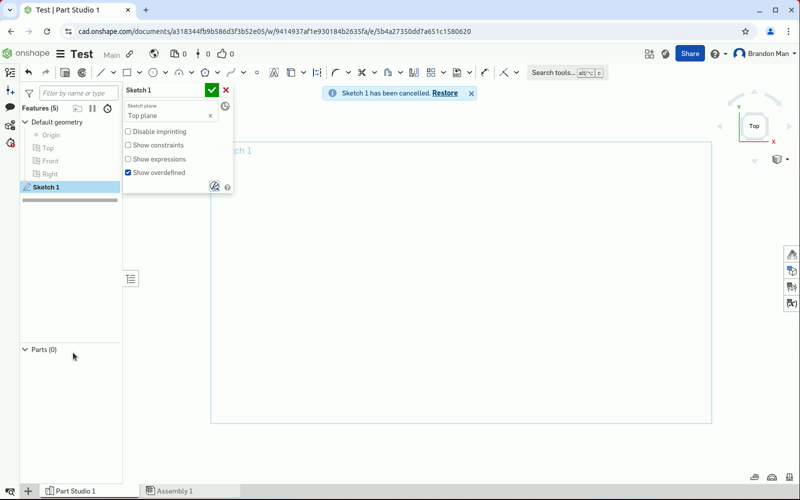
key(y)
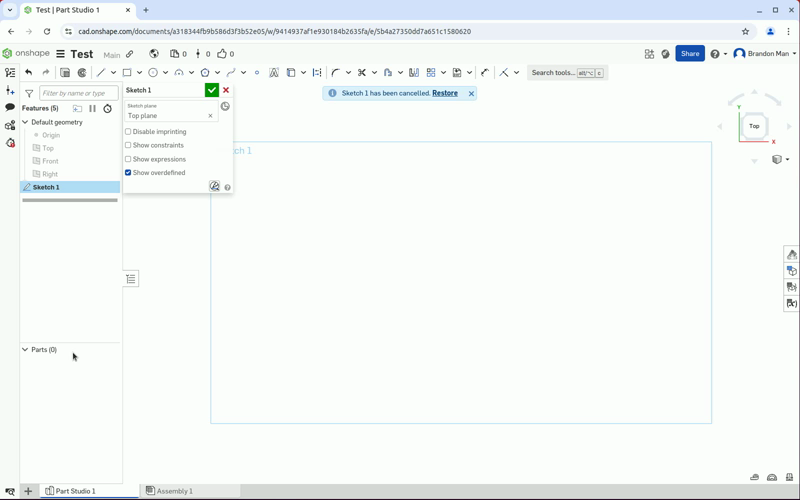
key(c)
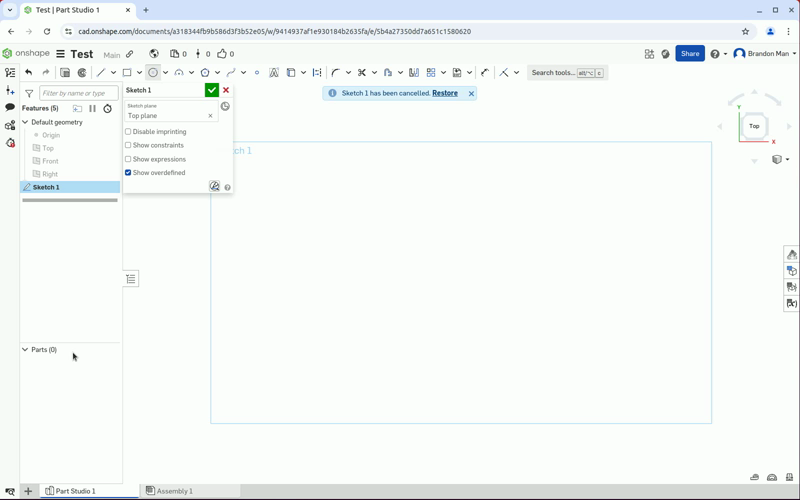
key_down(shift)
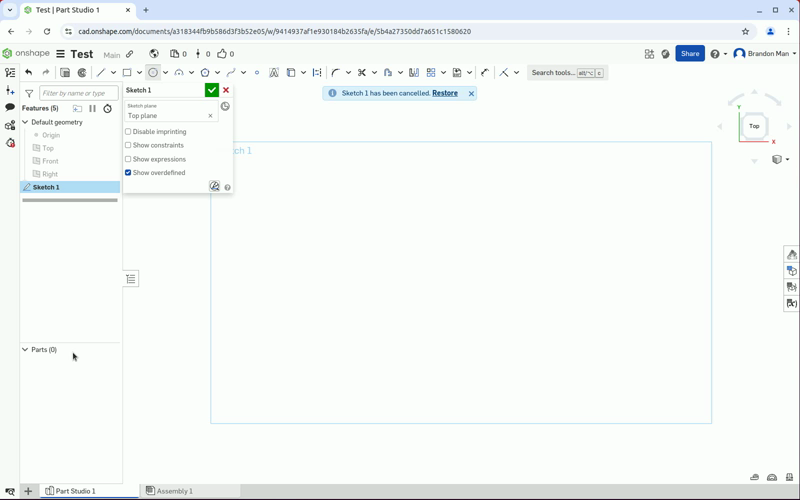
mouse_move(461, 282)
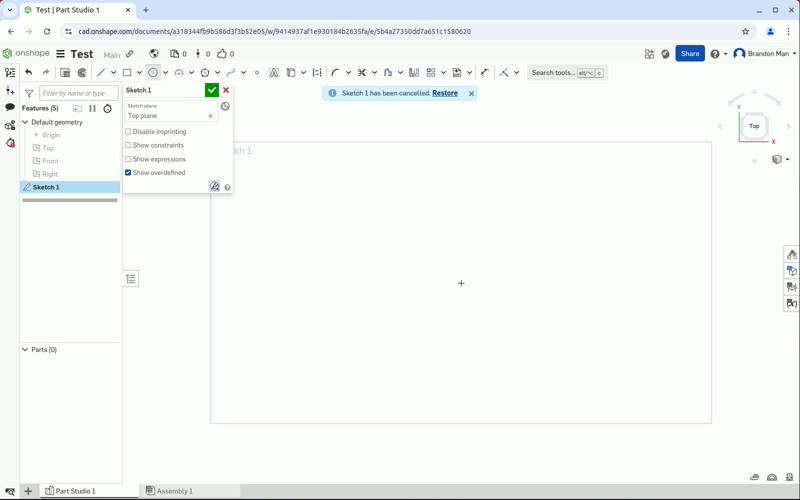
click(461, 282)
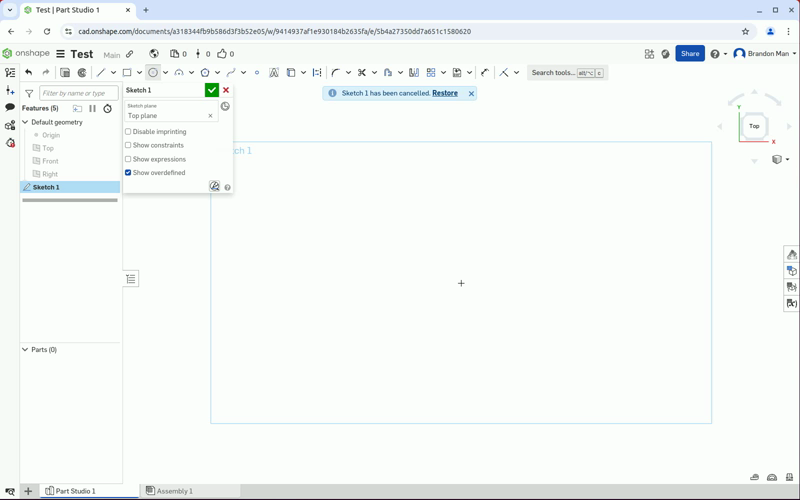
key_up(shift)
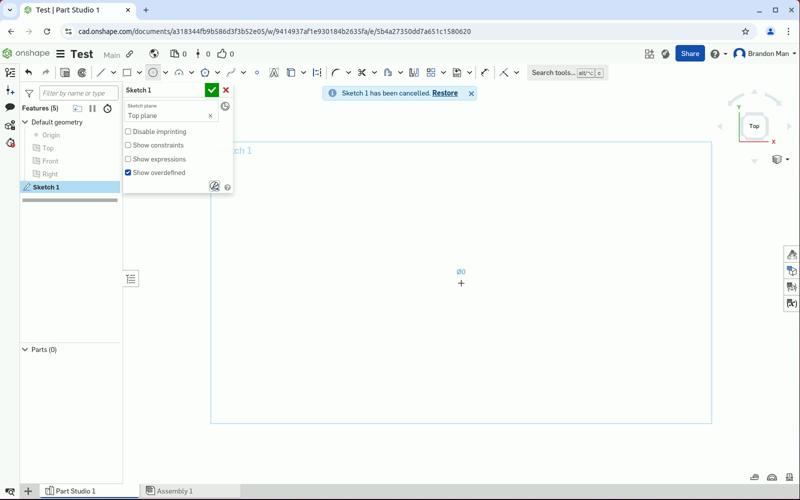
mouse_move(574, 282)
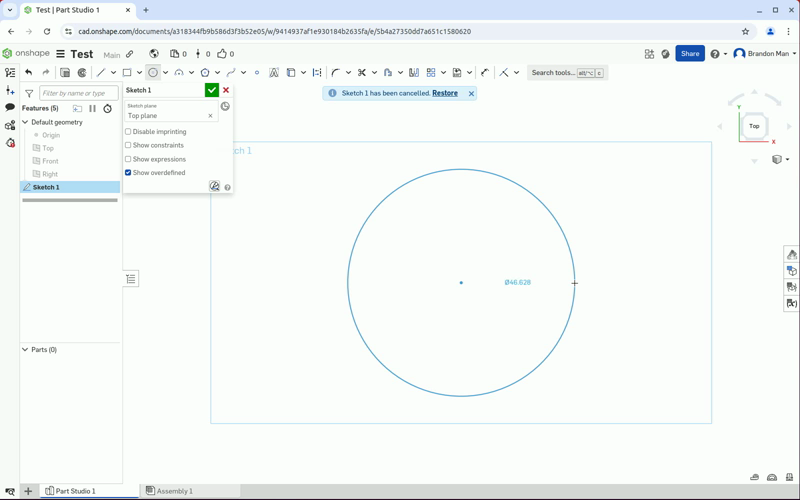
click(574, 282)
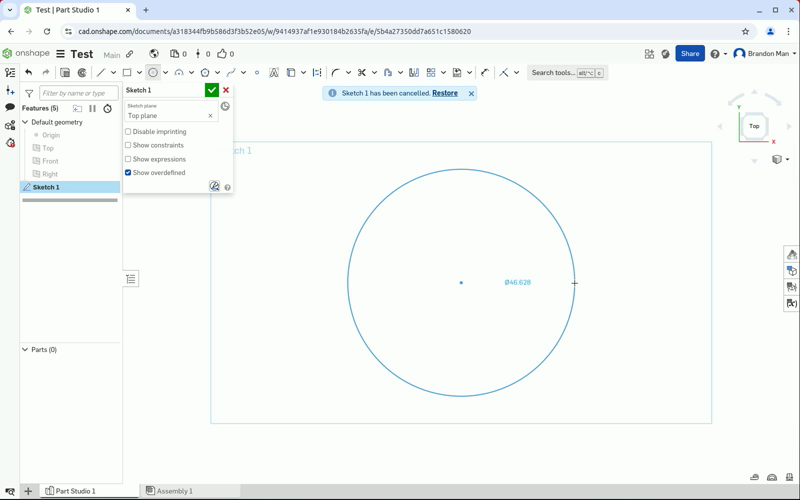
key(esc)
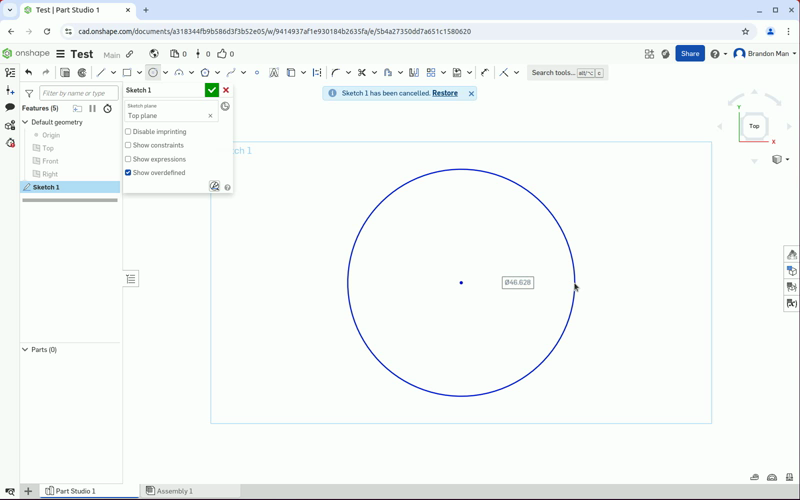
mouse_move(440, 199)
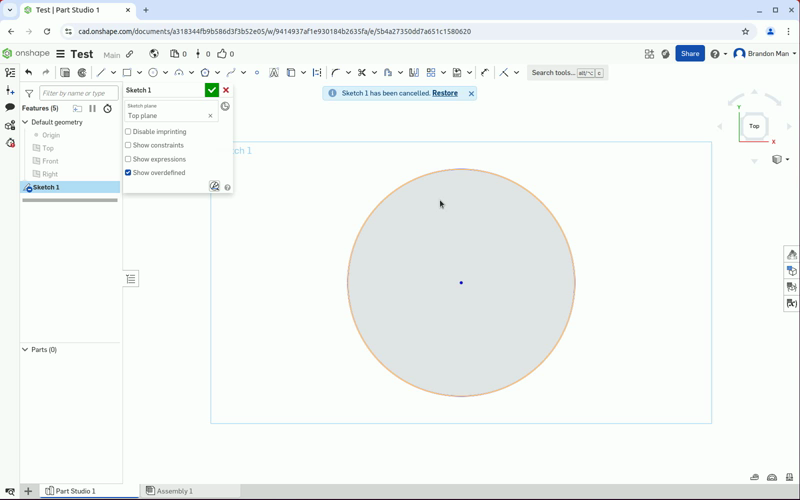
click(440, 199)
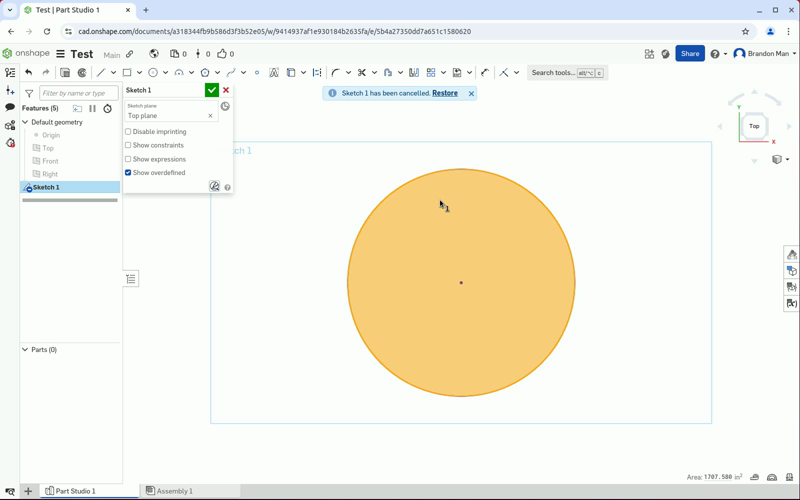
mouse_move(73, 352)
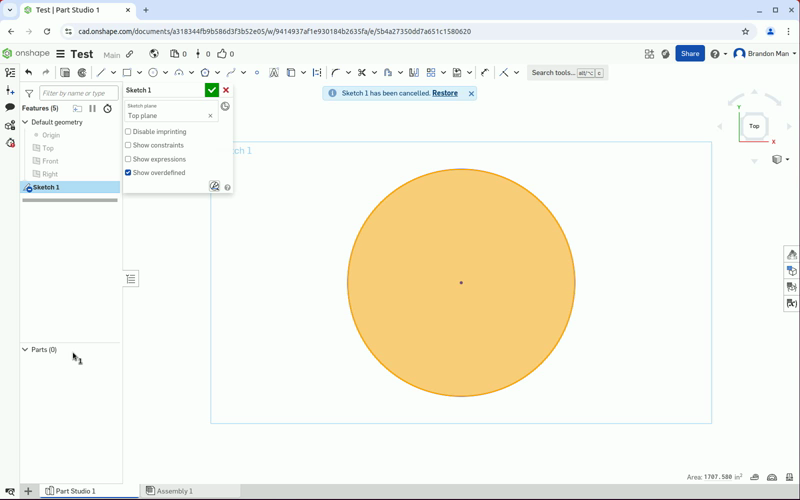
key(shift+y)
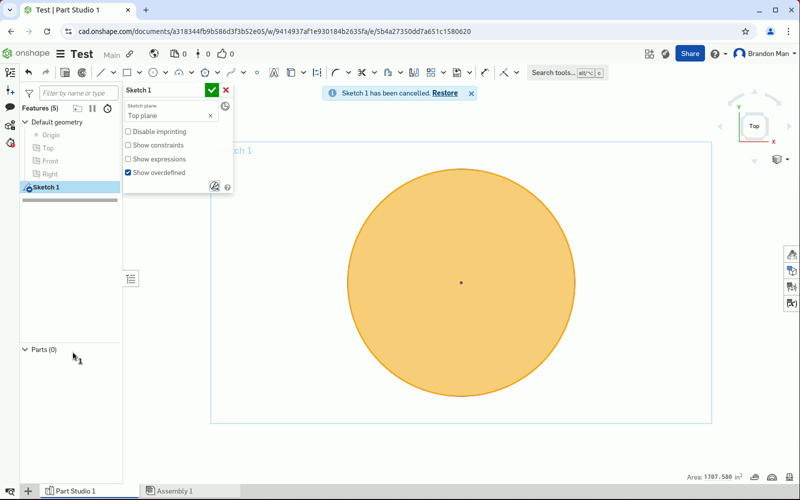
key(shift+e)
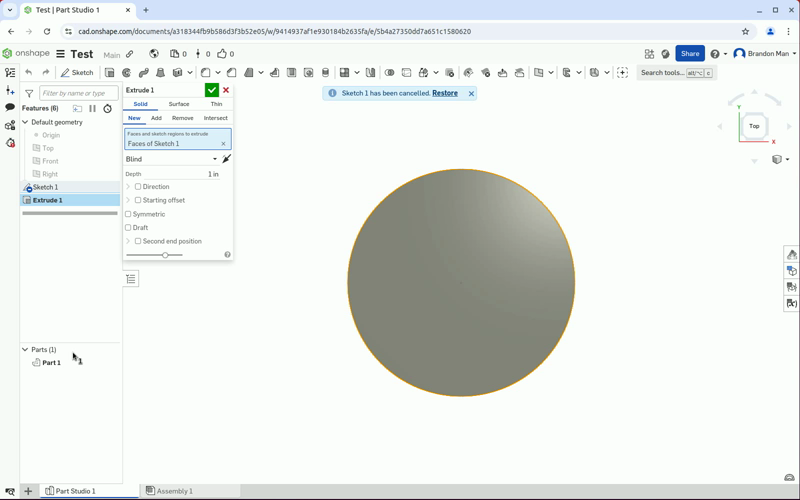
mouse_move(143, 106)
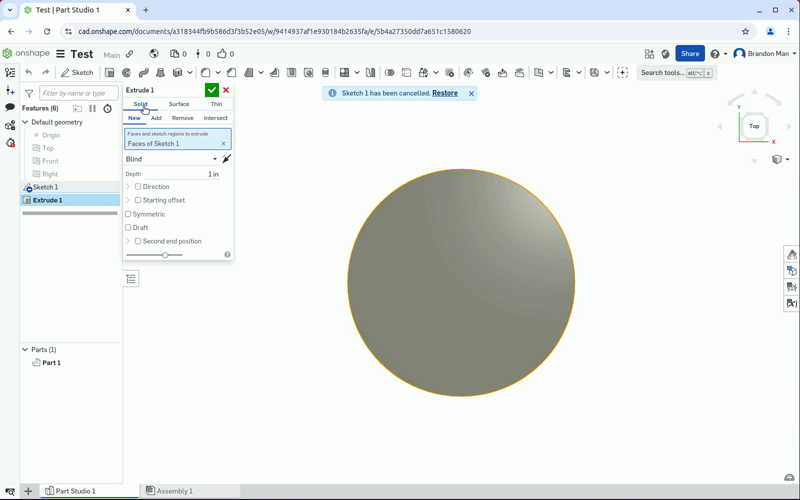
click(143, 106)
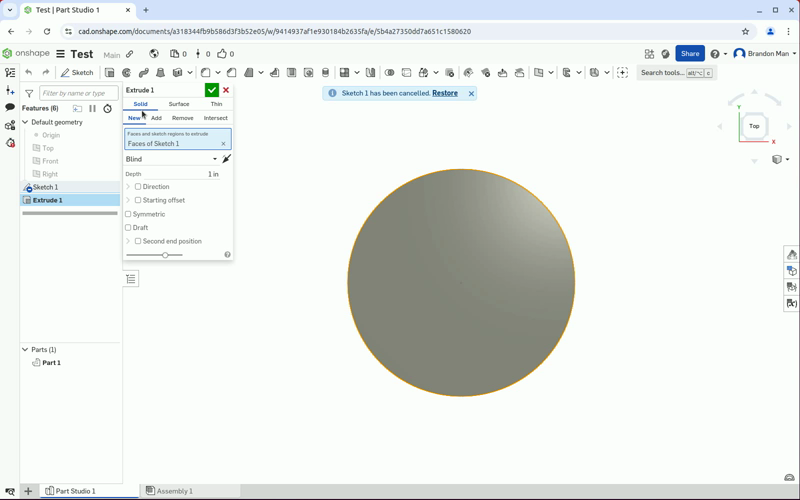
mouse_move(137, 120)
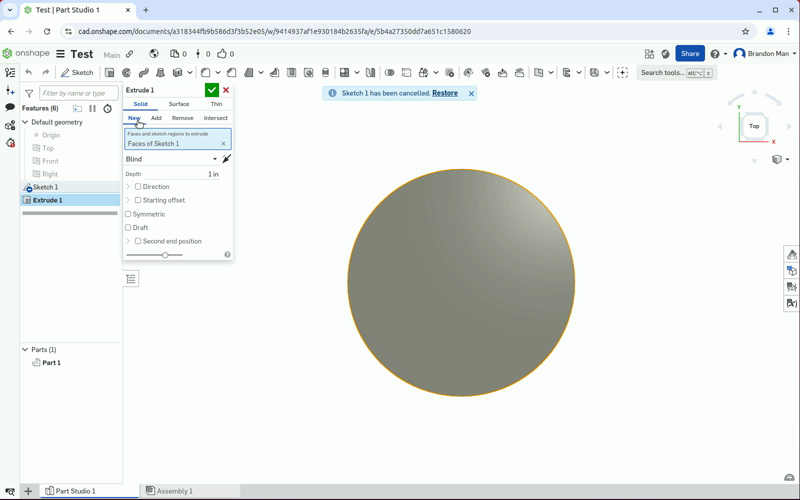
click(137, 120)
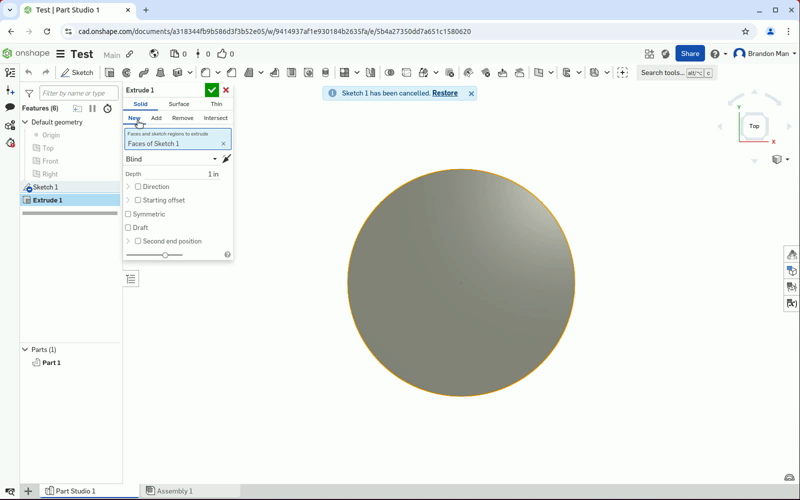
key(tab, 4)
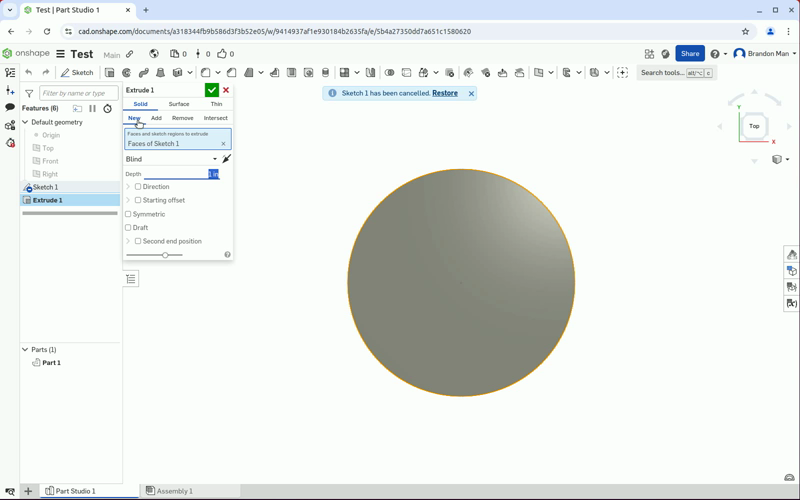
text(6.74)
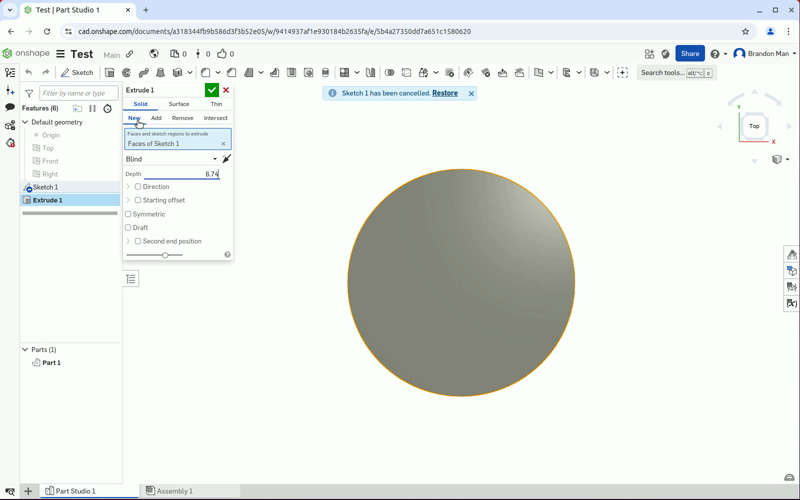
key(enter)
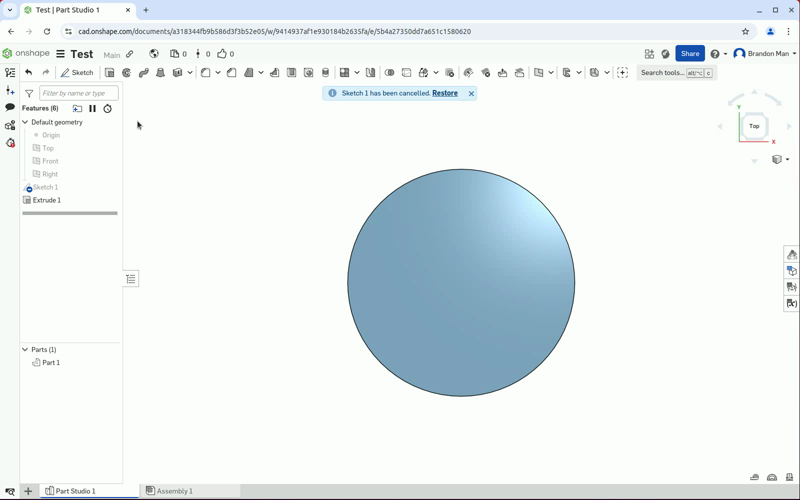
key(shift+h)
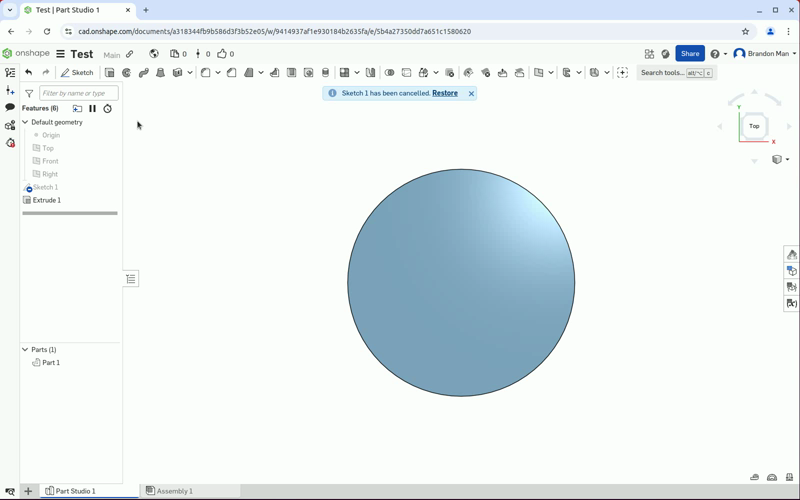
key(shift+h)
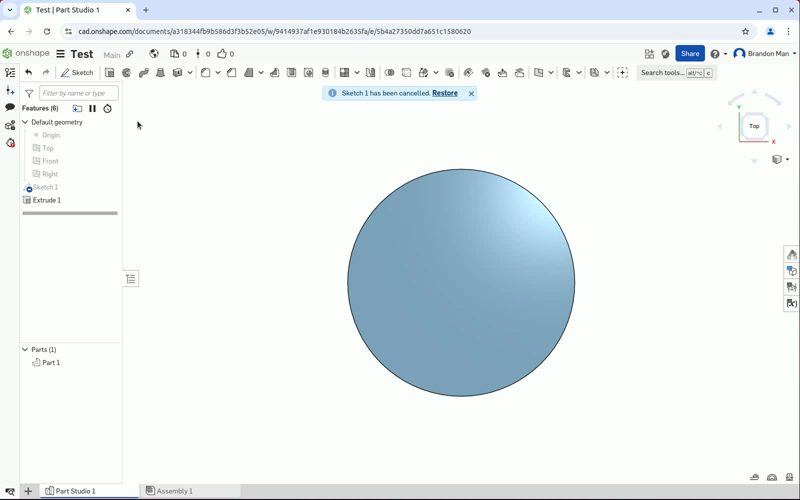
mouse_move(73, 189)
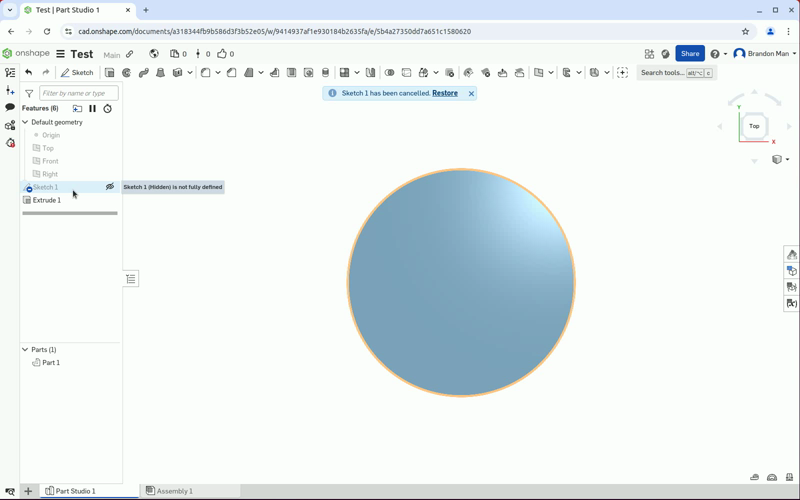
click(73, 189)
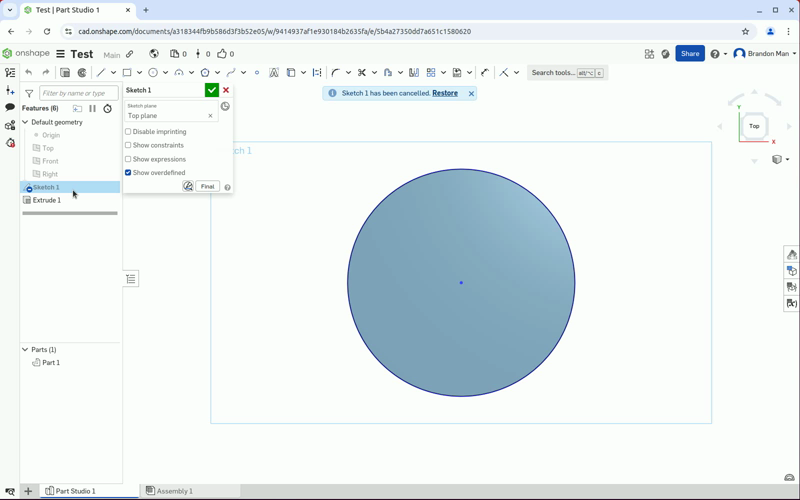
mouse_move(229, 92)
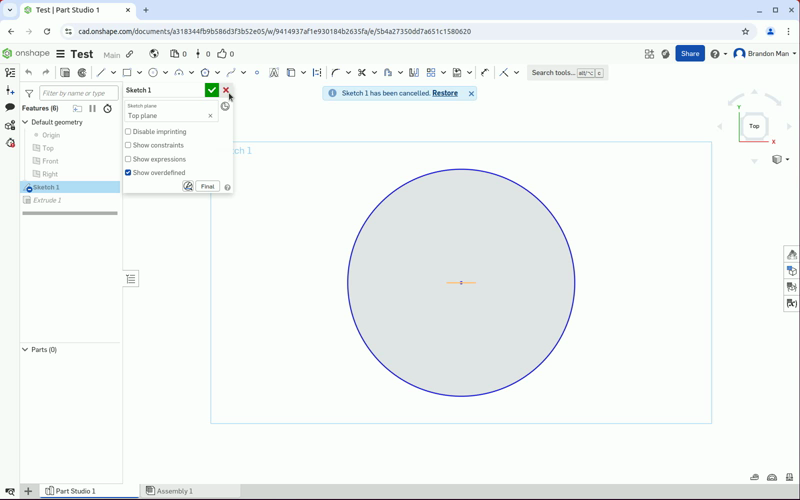
click(229, 92)
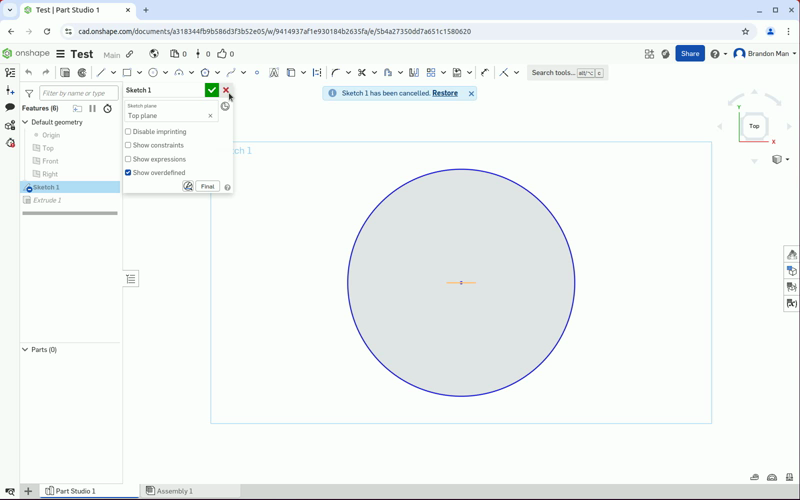
key(shift+s)
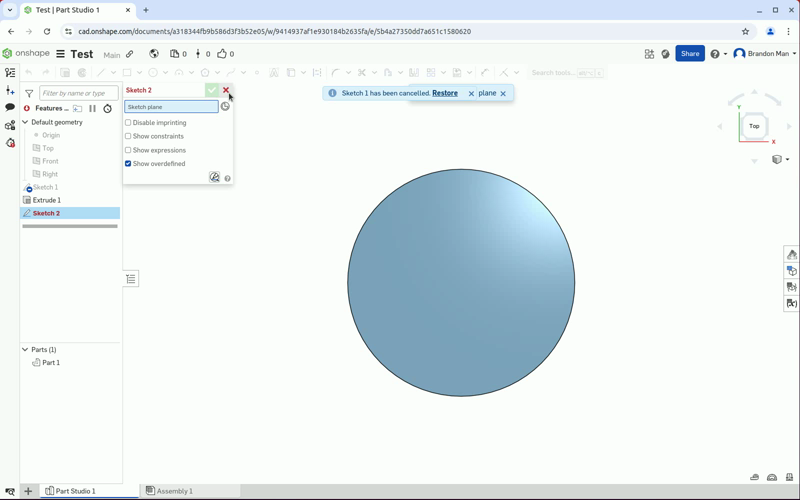
mouse_move(73, 150)
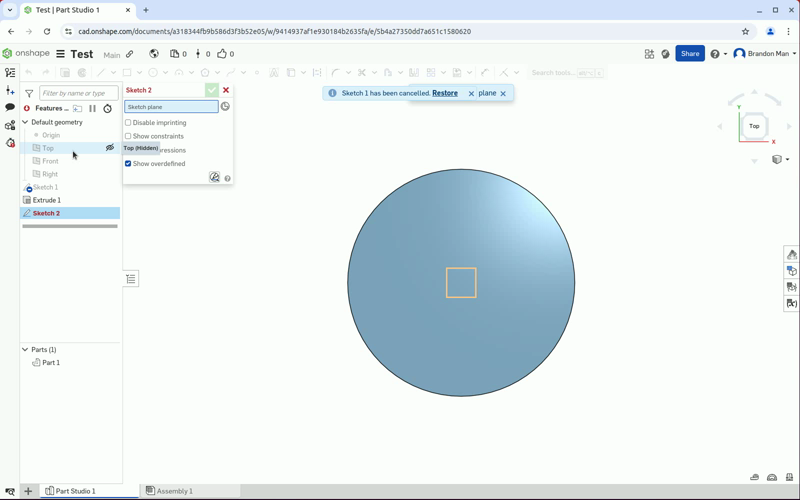
click(73, 150)
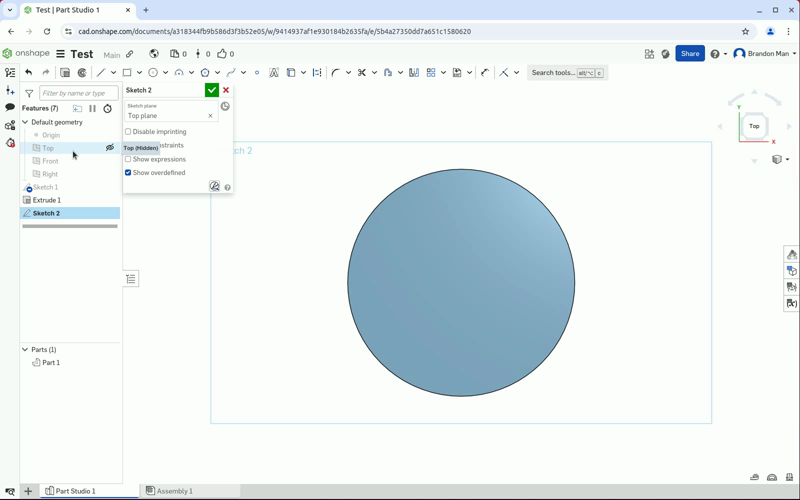
mouse_move(73, 352)
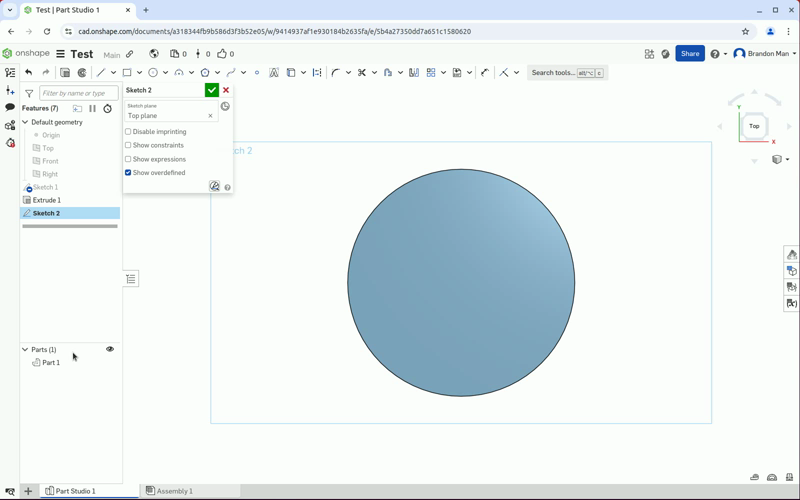
key(y)
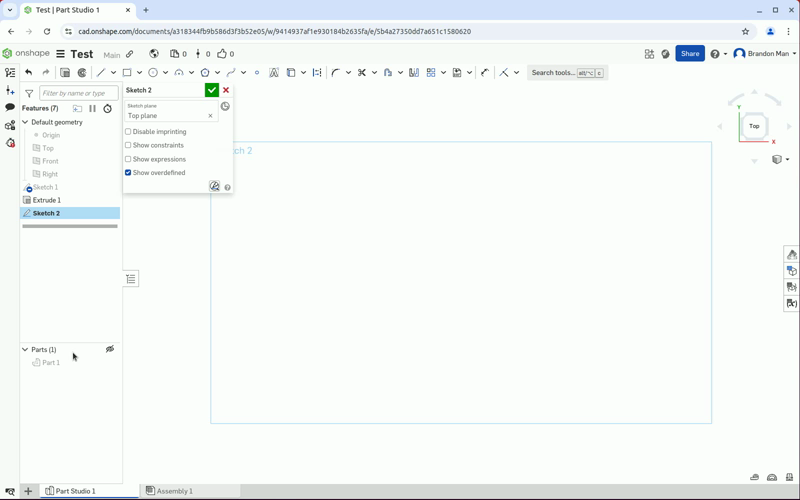
key(c)
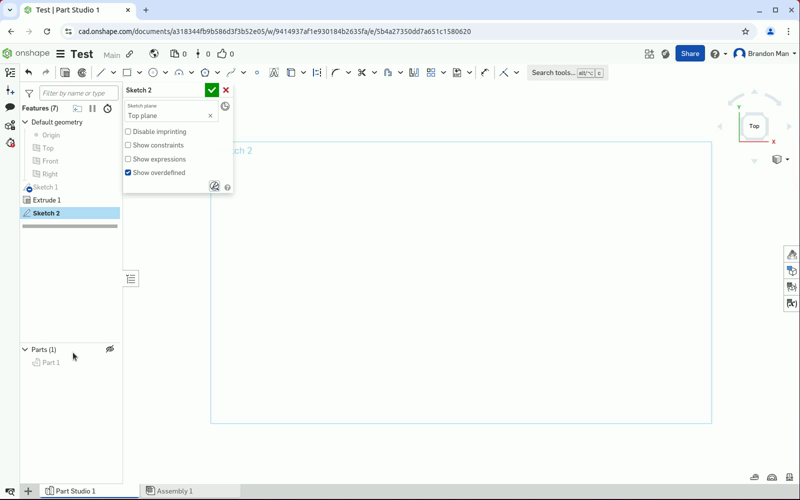
key_down(shift)
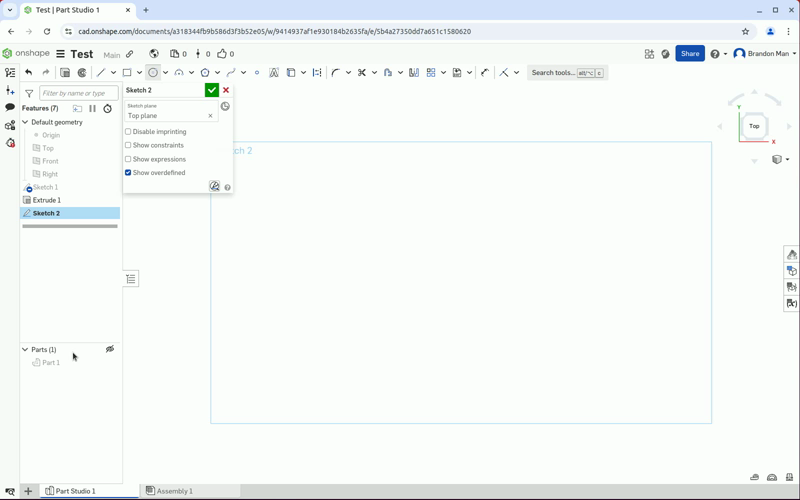
mouse_move(461, 282)
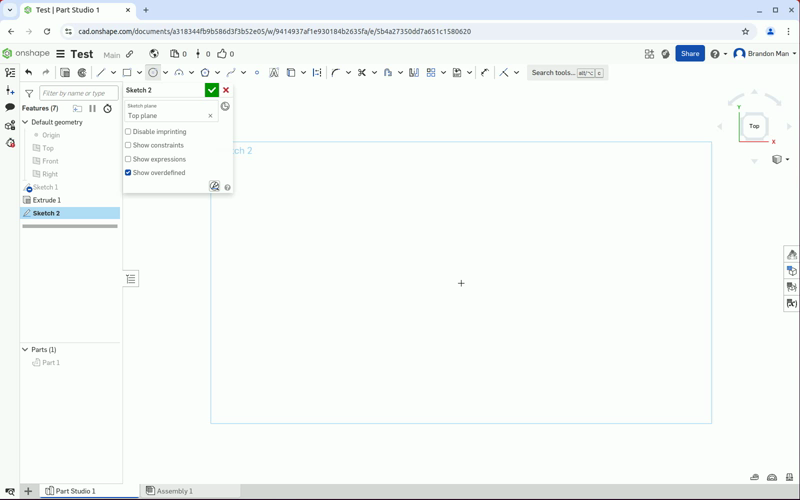
click(461, 282)
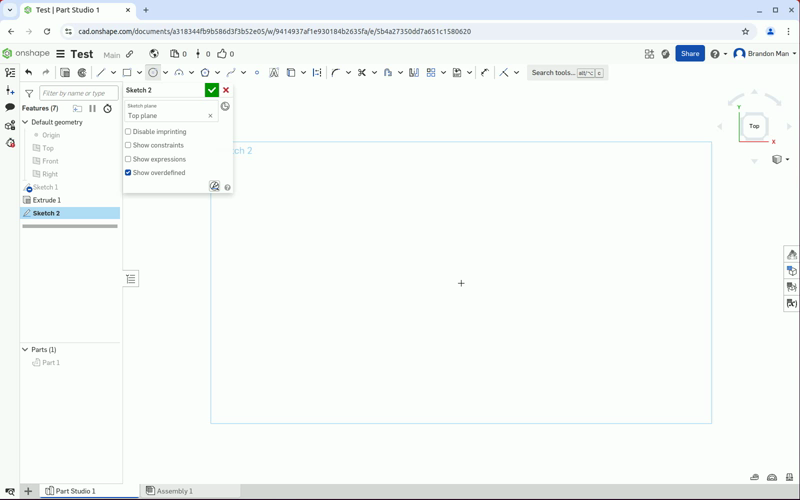
key_up(shift)
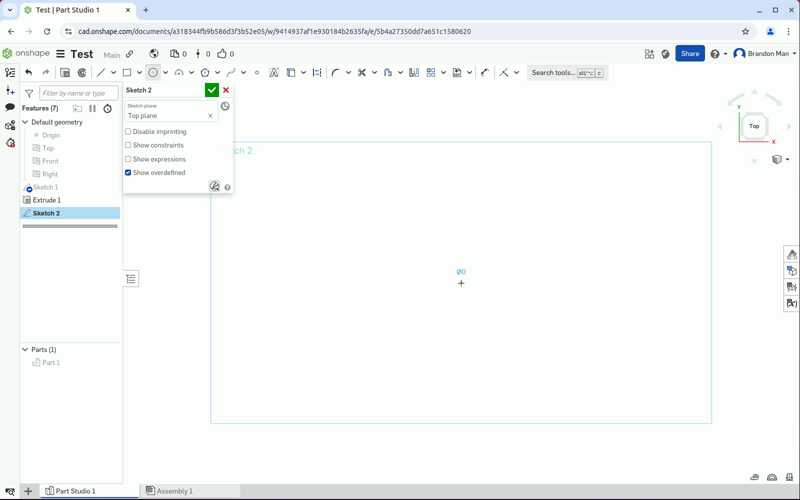
mouse_move(508, 282)
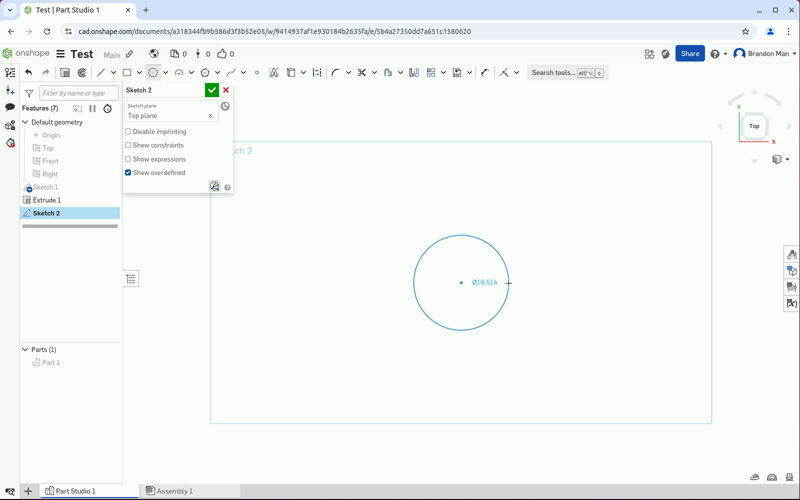
click(508, 282)
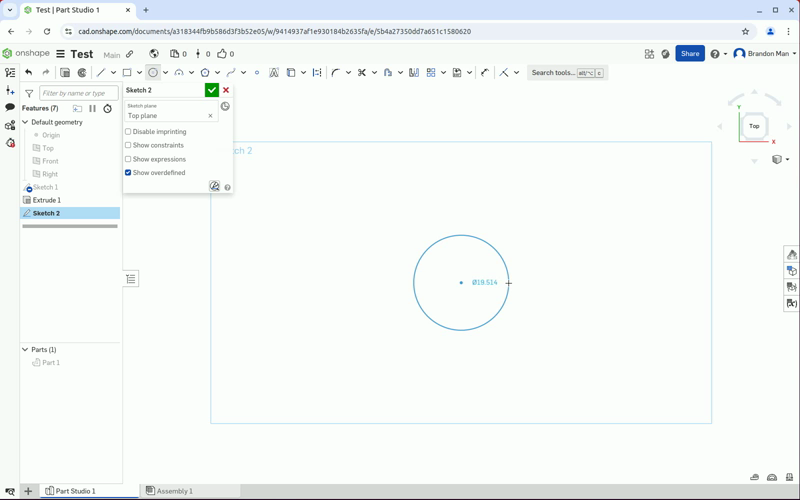
key(esc)
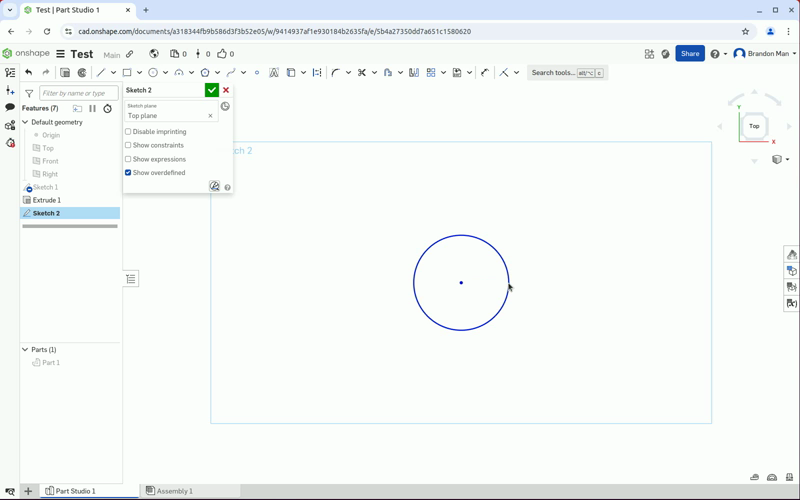
mouse_move(446, 266)
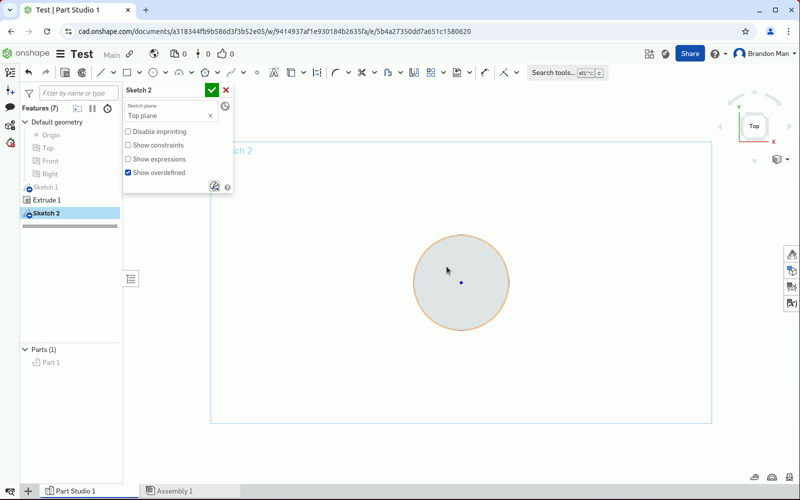
click(446, 266)
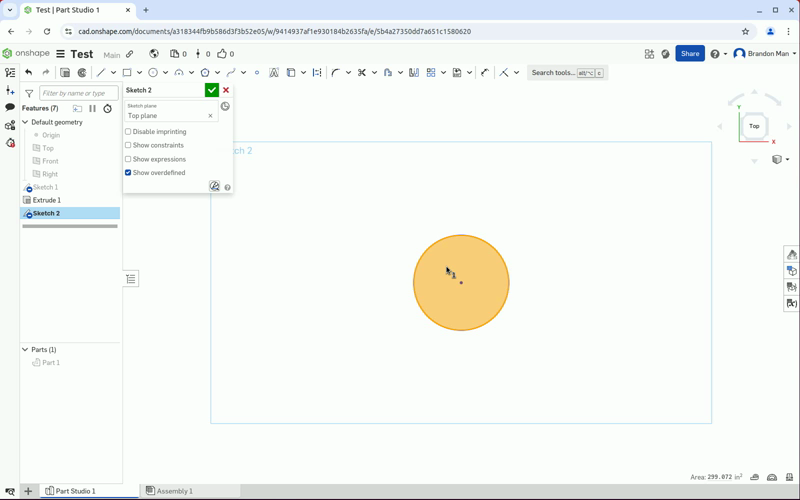
mouse_move(73, 352)
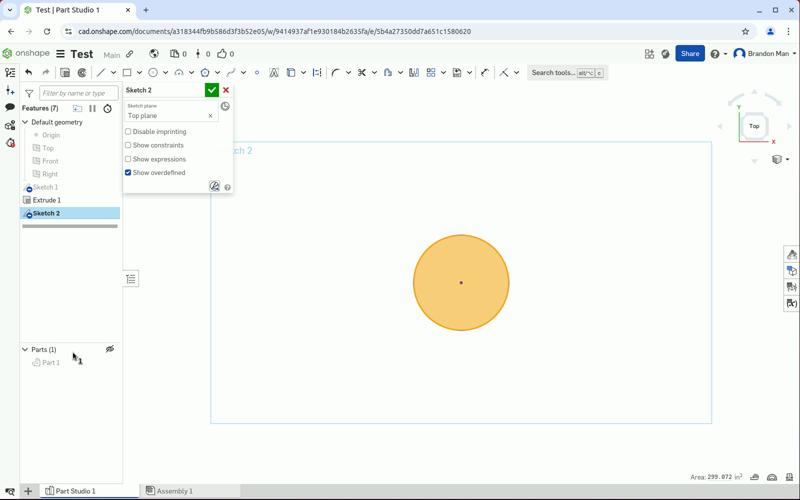
key(shift+y)
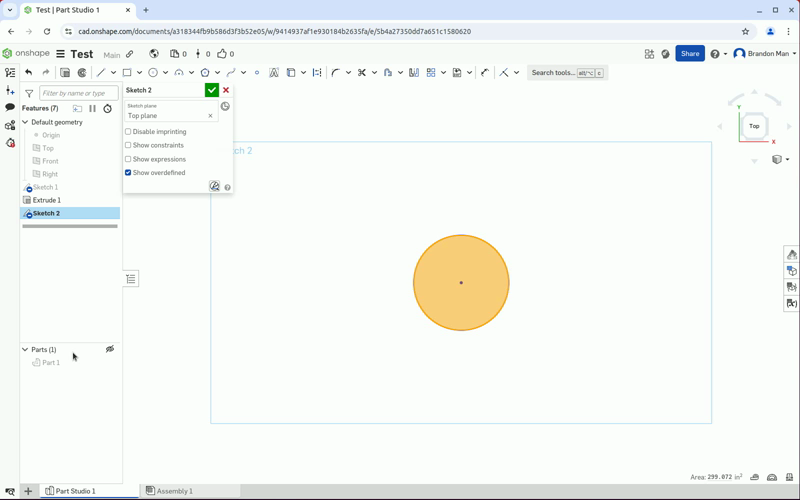
key(shift+e)
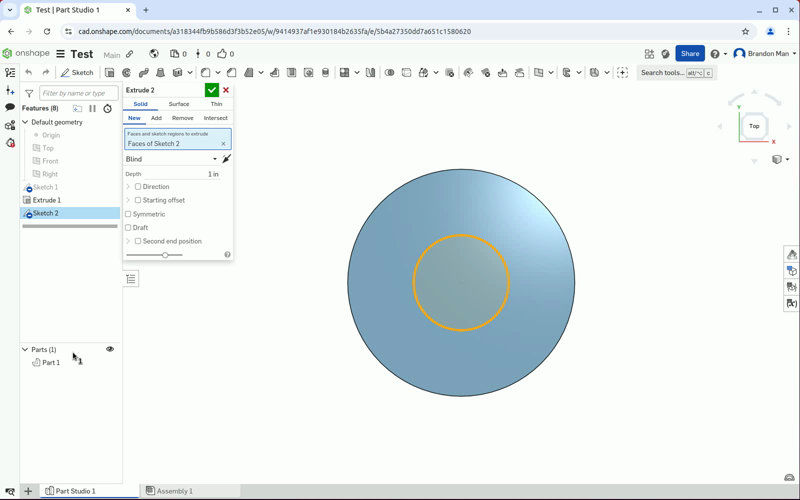
mouse_move(143, 106)
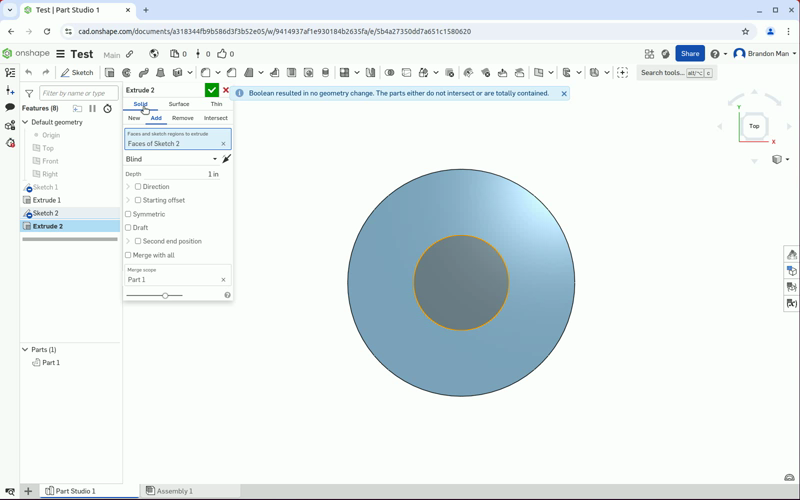
click(143, 106)
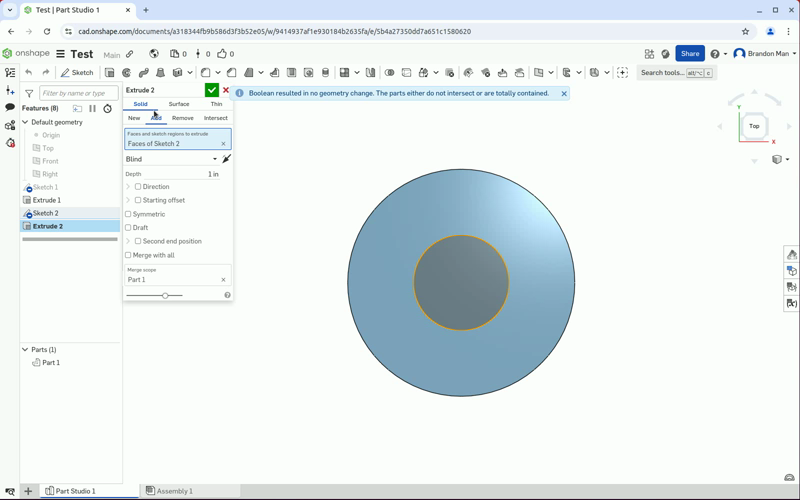
mouse_move(186, 120)
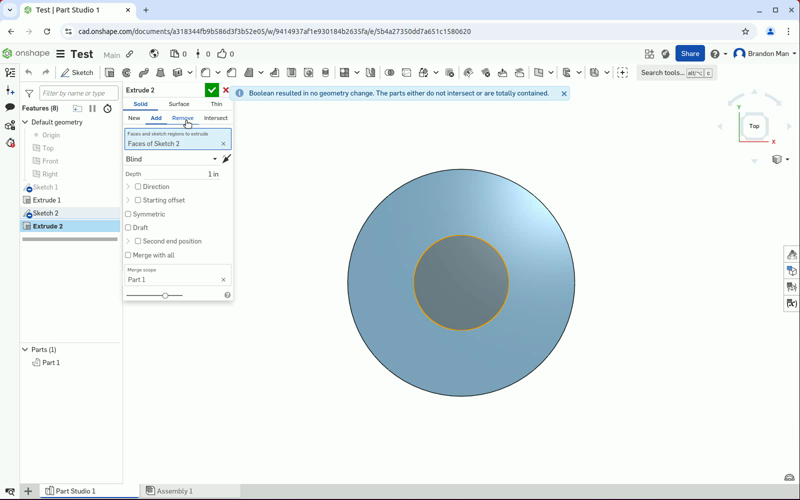
click(186, 120)
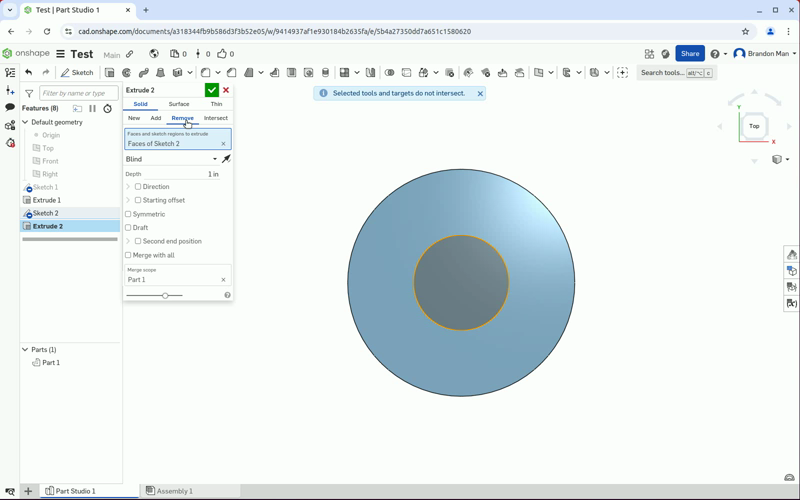
key(tab, 4)
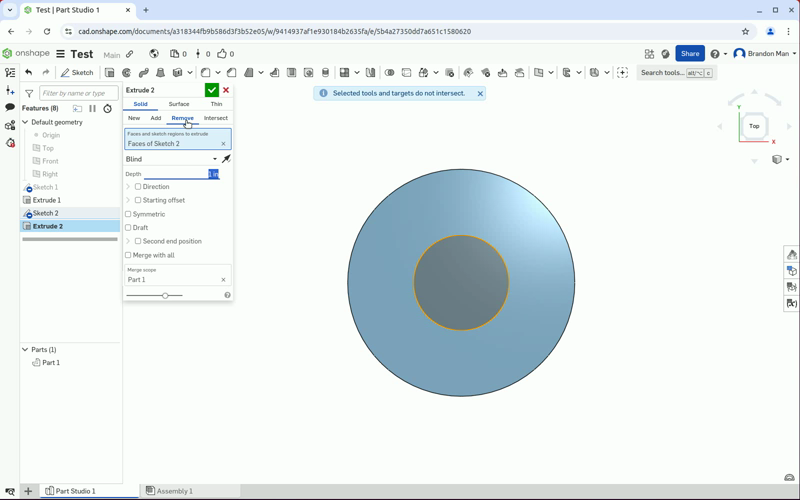
text(-6.74)
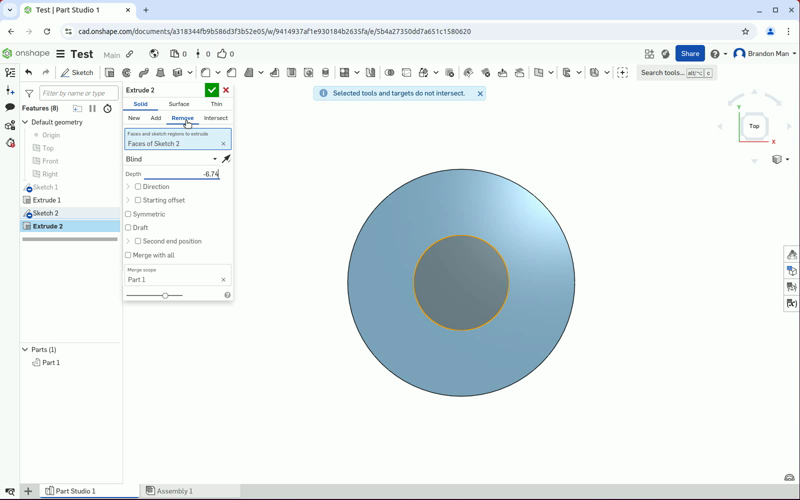
key(tab, 6)
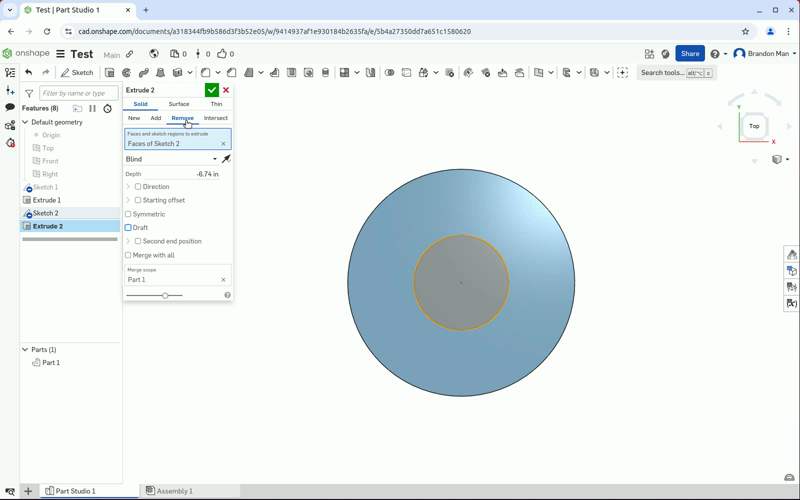
key(space)
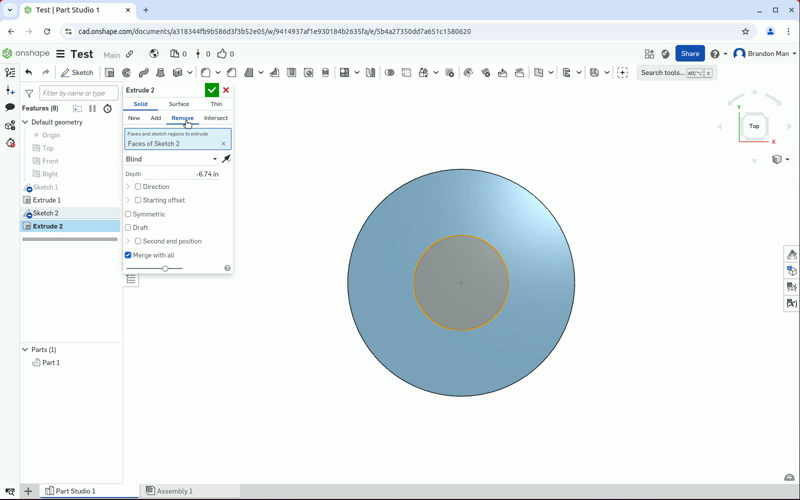
key(enter)
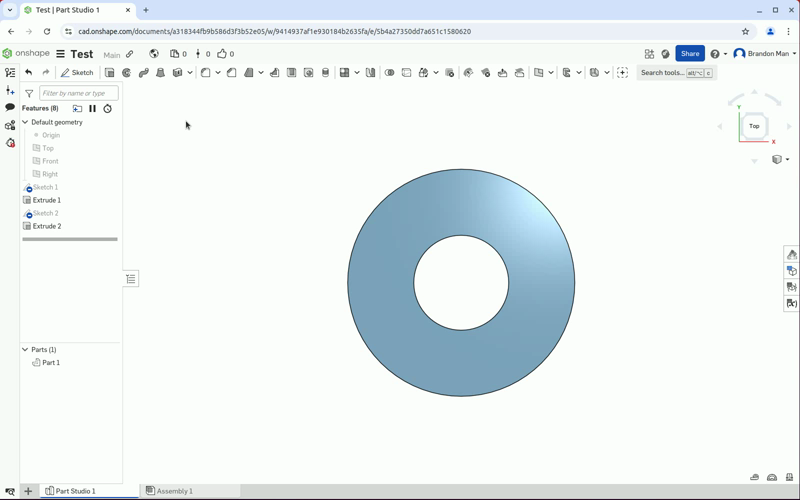
key(shift+h)
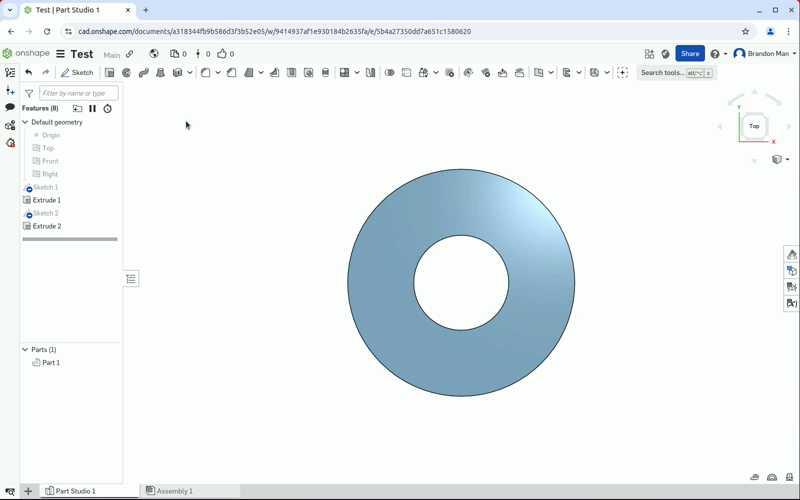
key(shift+h)
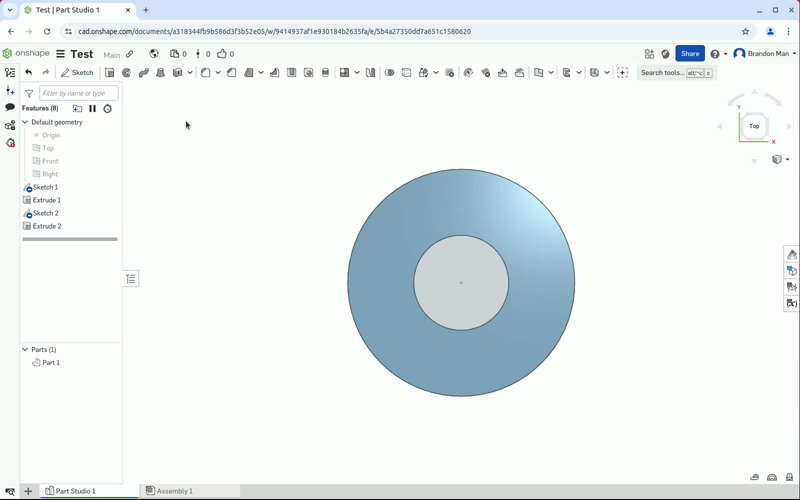
key(shift+7)
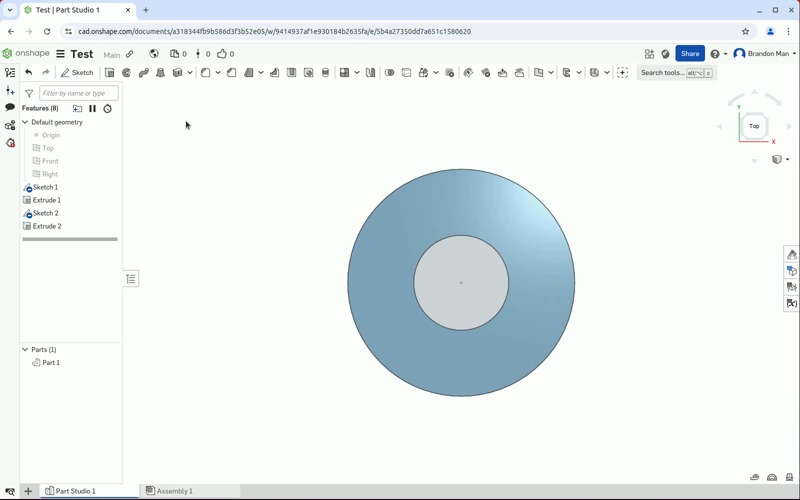
key(up, 3)
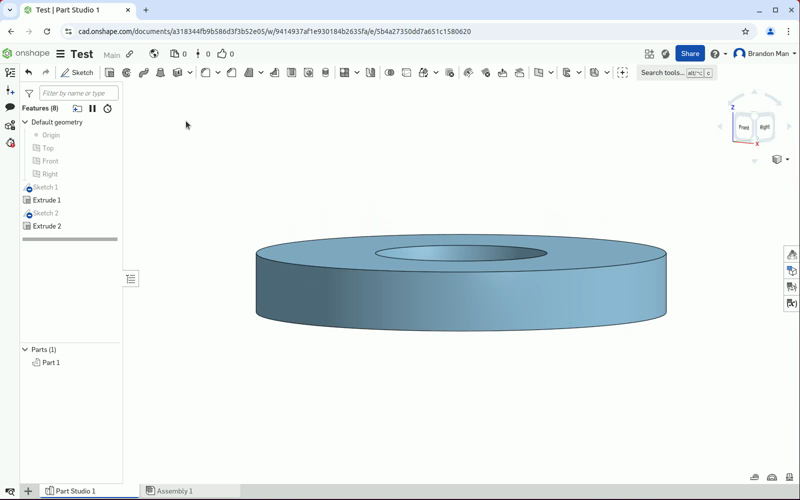
key(left, 3)
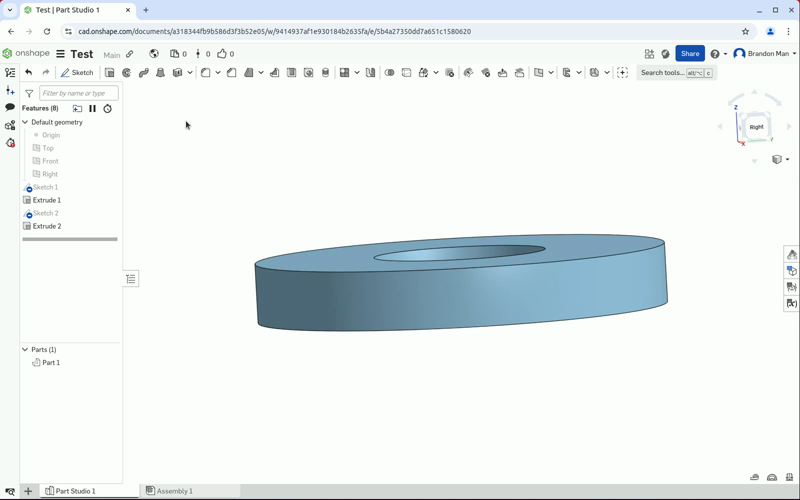
key(right, 3)
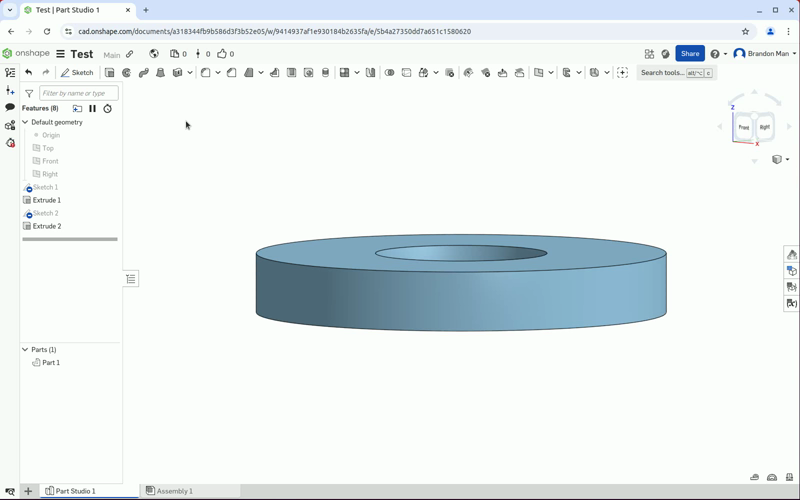
key(down, 3)
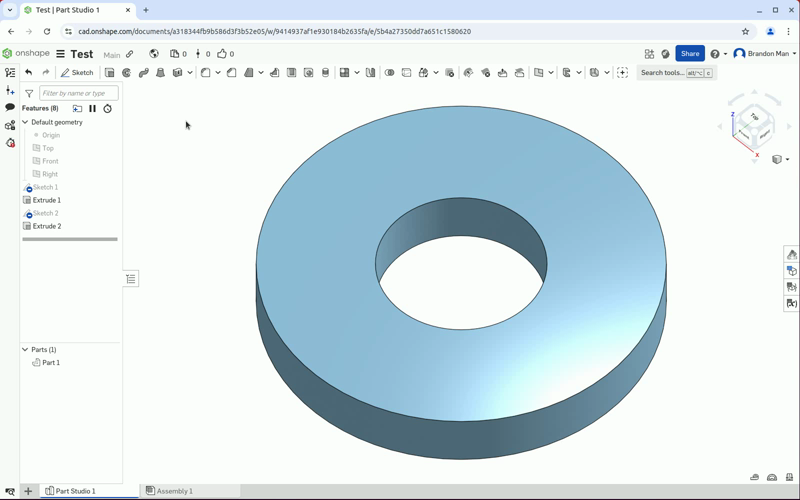
mouse_move(73, 189)
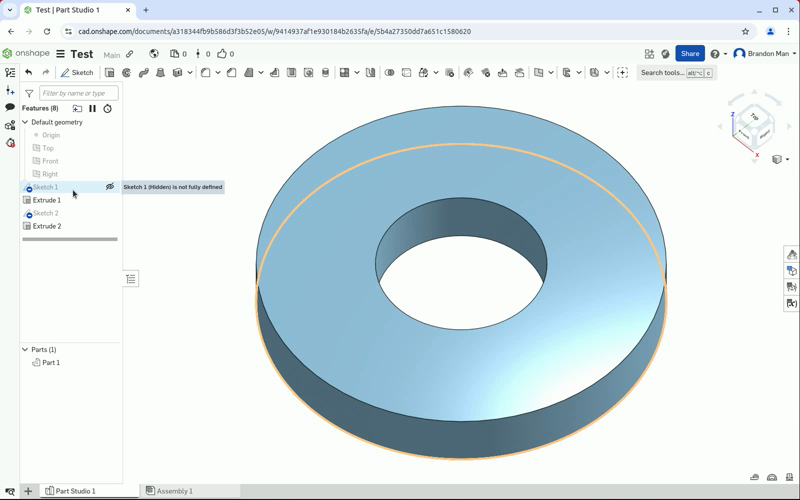
click(73, 189)